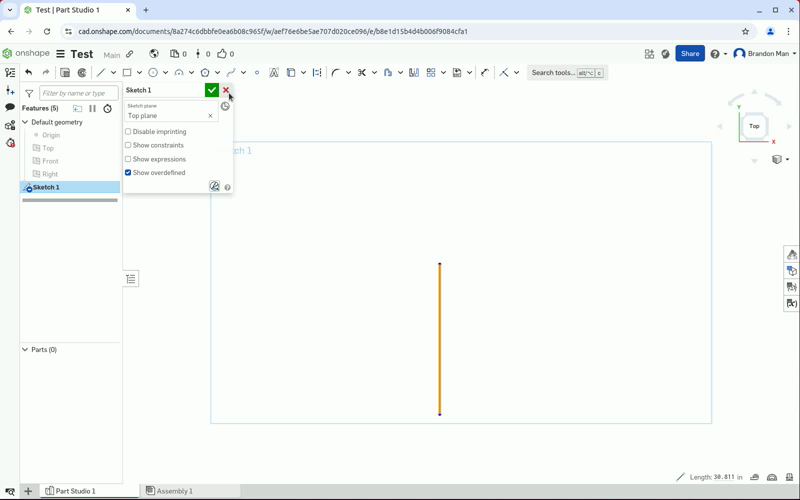
key(shift+h)
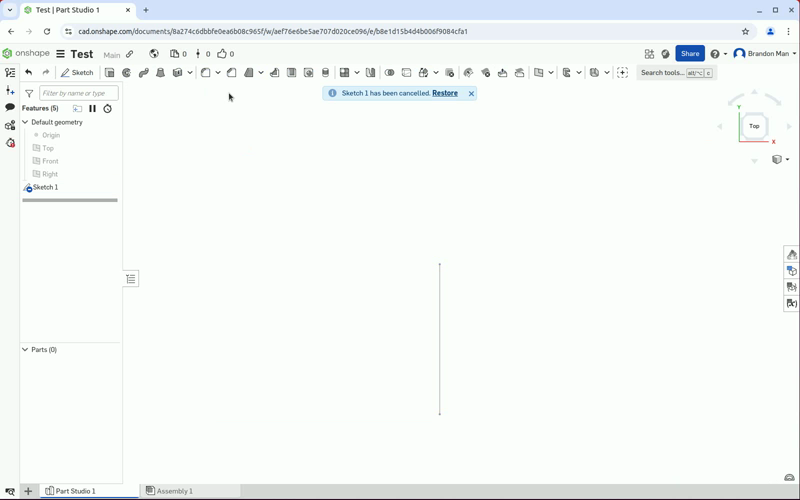
key(shift+s)
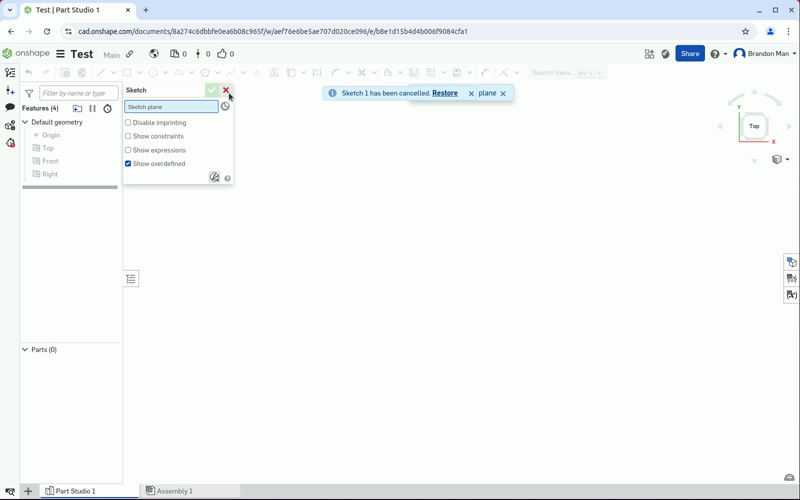
mouse_move(73, 150)
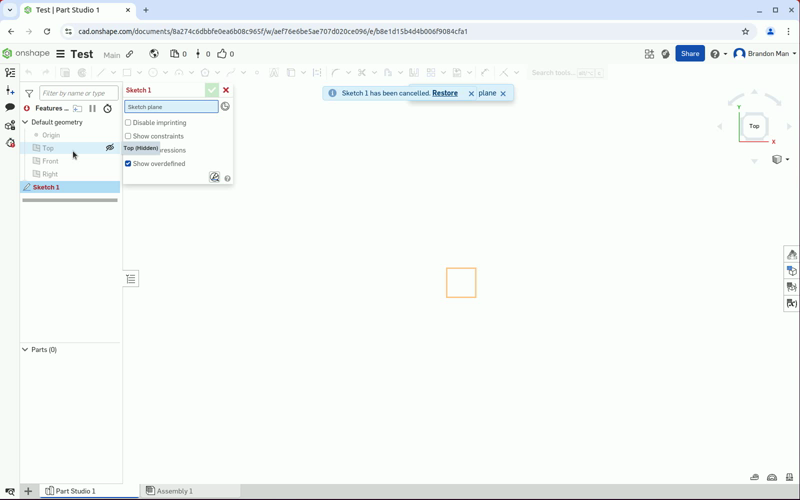
click(73, 150)
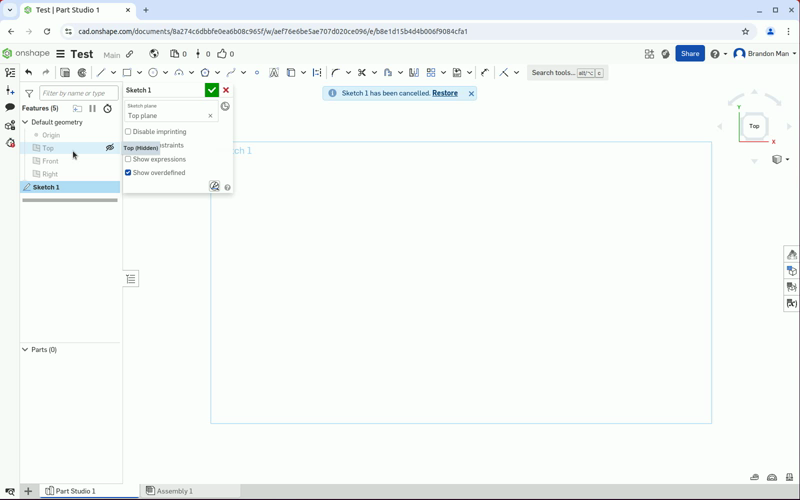
mouse_move(73, 352)
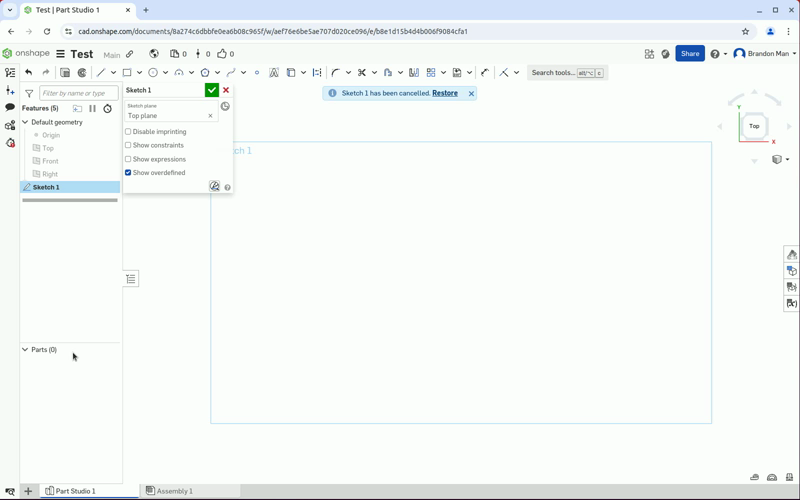
key(y)
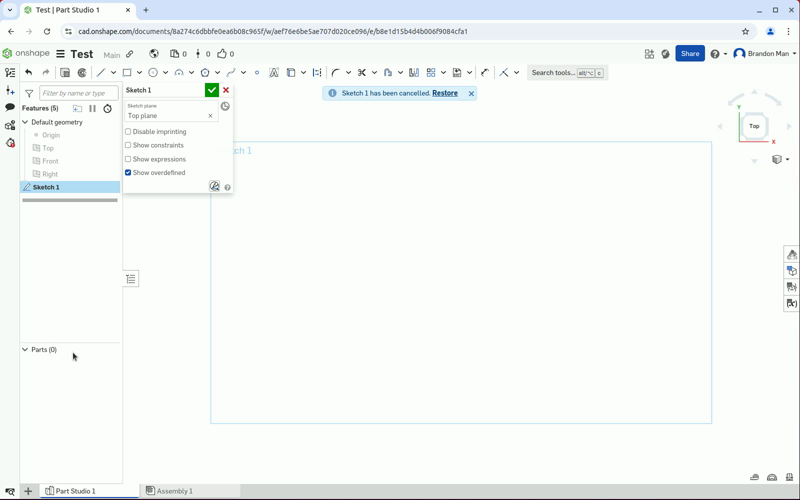
key(c)
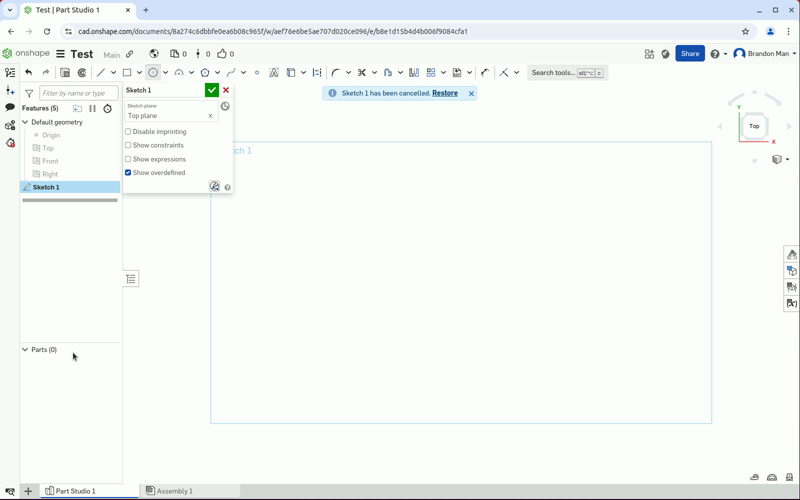
key_down(shift)
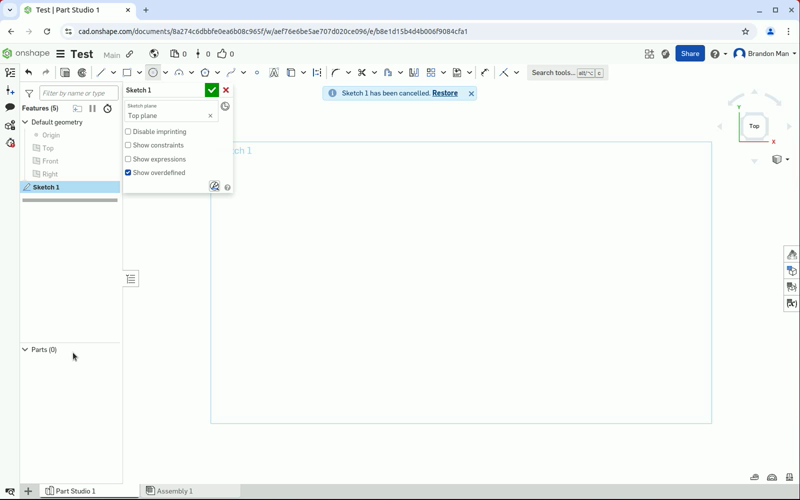
mouse_move(461, 282)
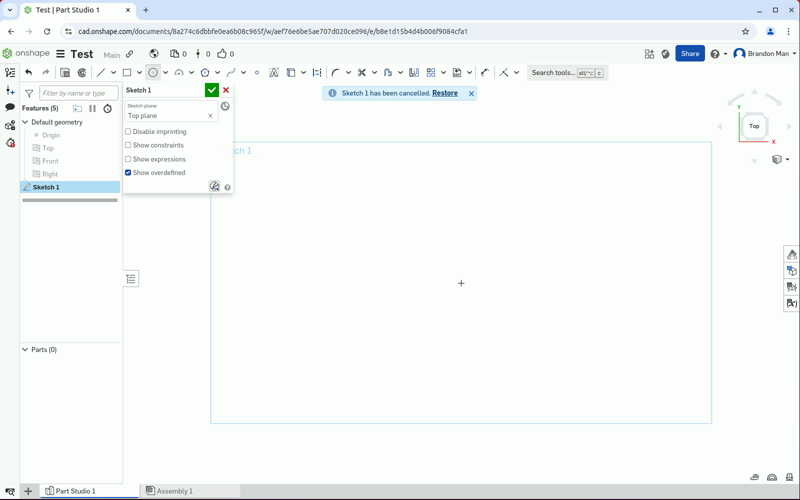
click(461, 282)
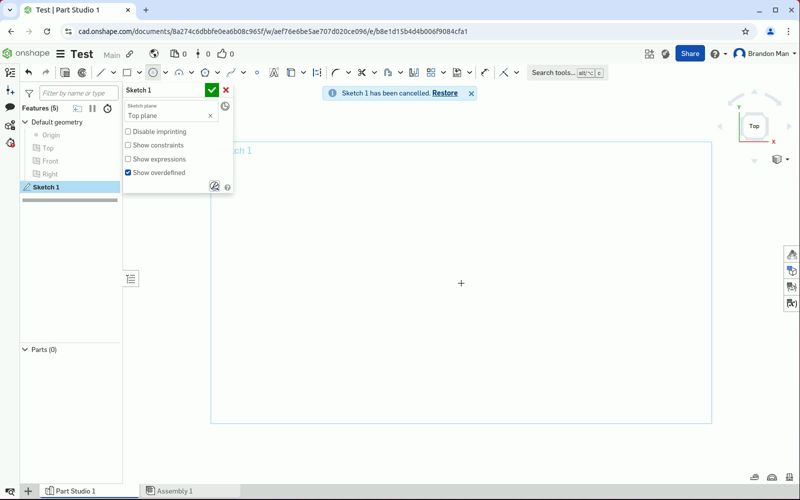
key_up(shift)
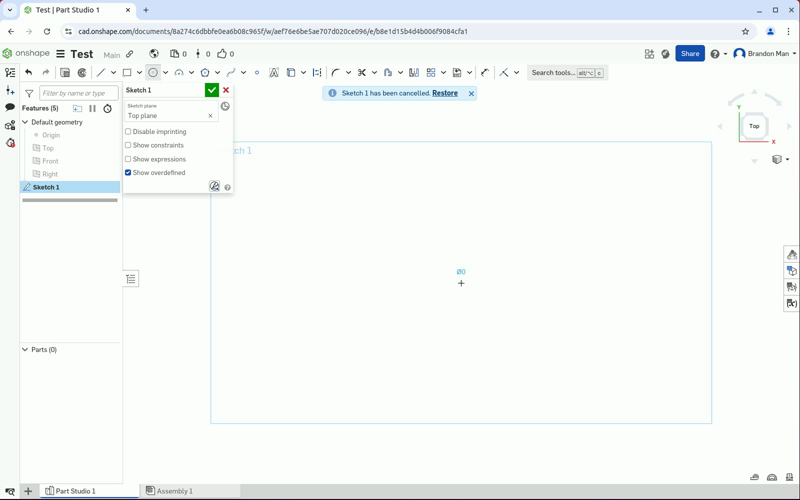
mouse_move(498, 282)
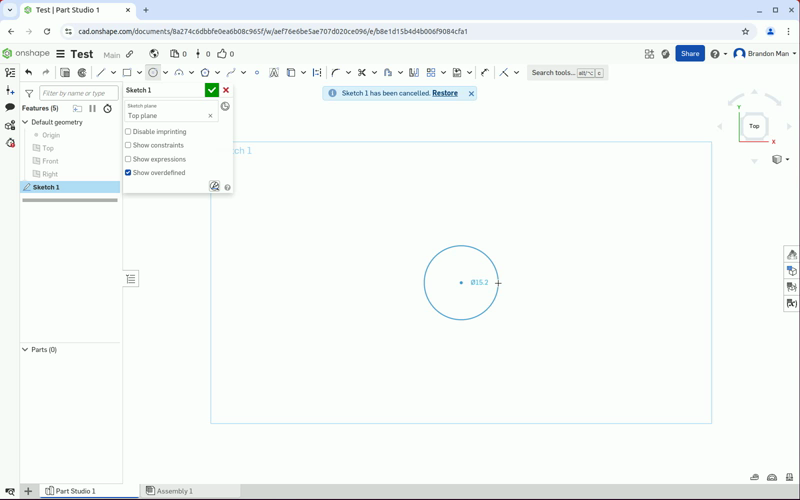
click(498, 282)
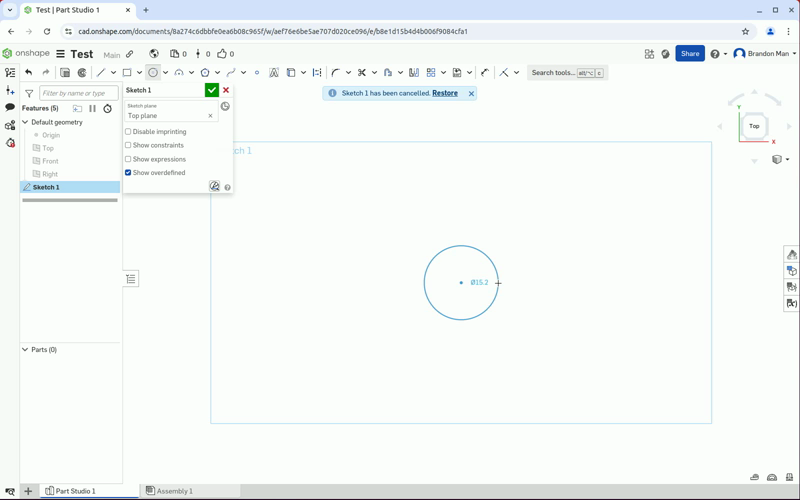
key(esc)
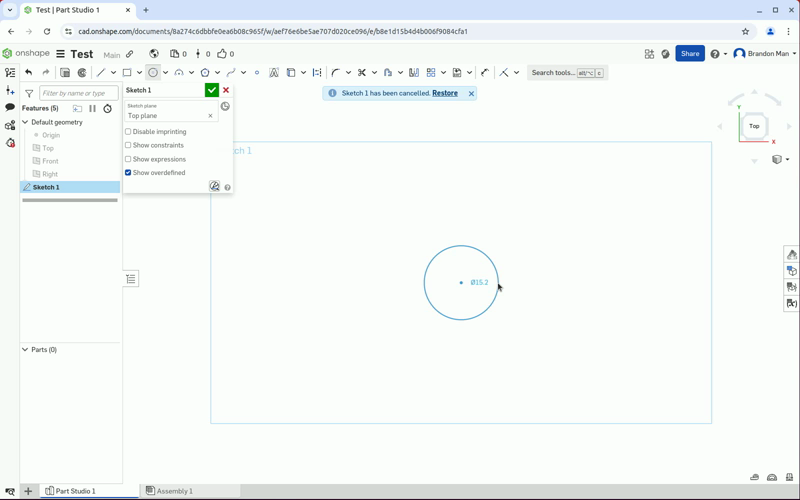
mouse_move(467, 264)
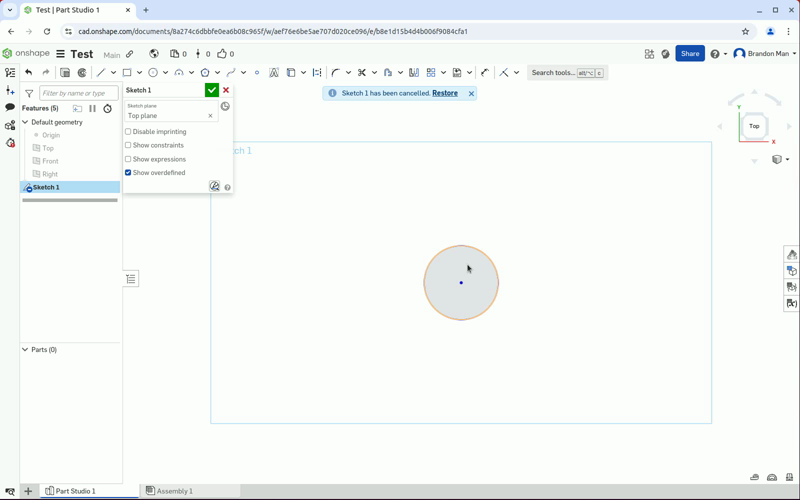
click(467, 264)
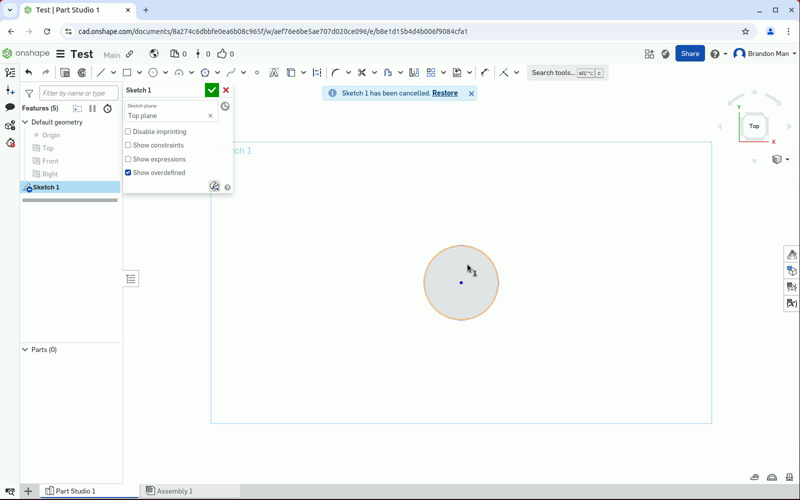
mouse_move(73, 352)
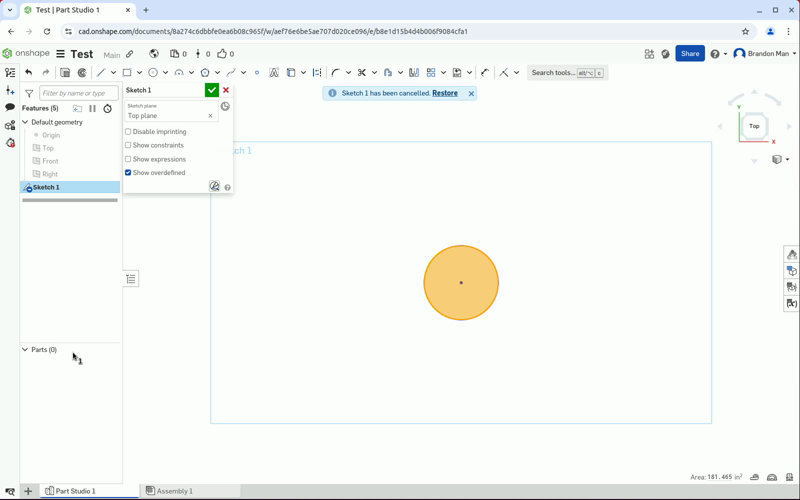
key(shift+y)
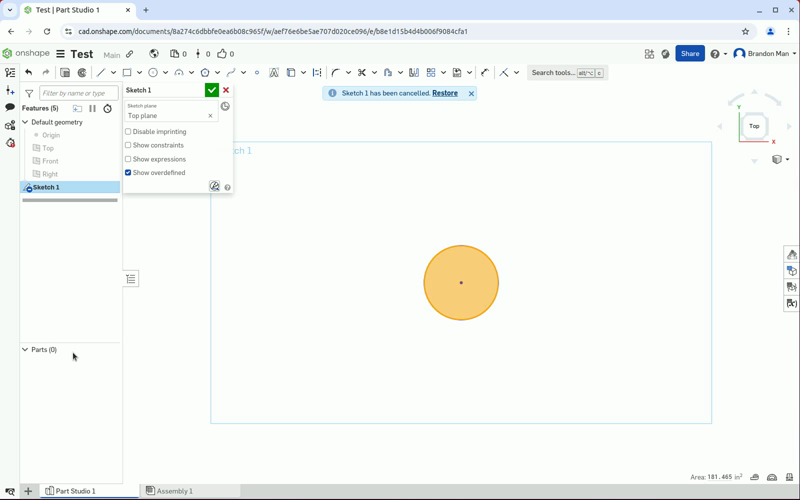
key(shift+e)
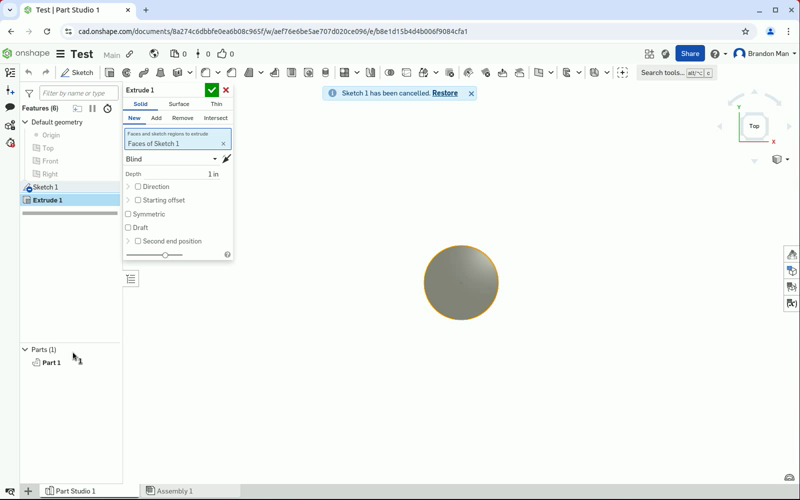
mouse_move(143, 106)
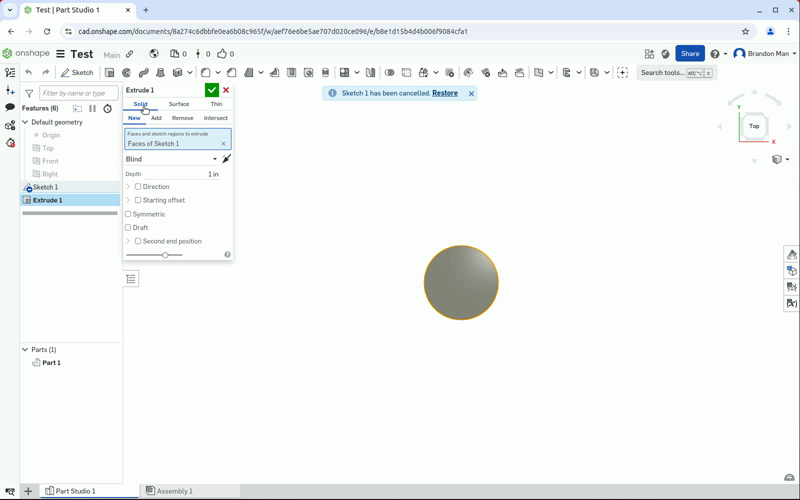
click(143, 106)
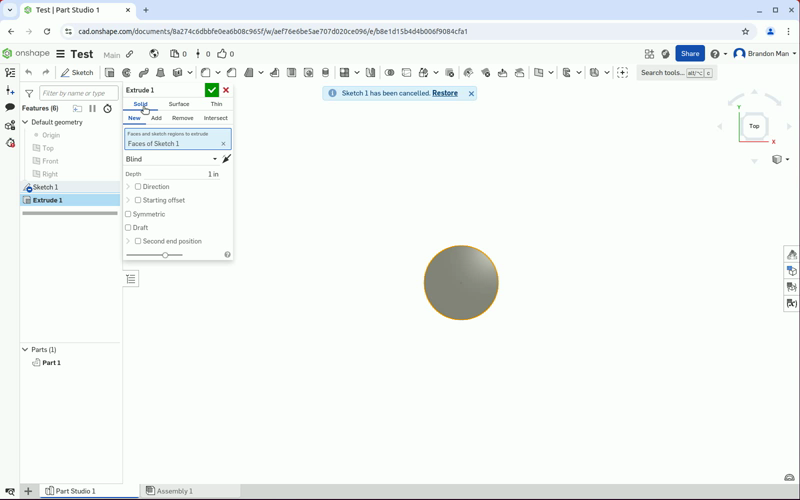
mouse_move(137, 120)
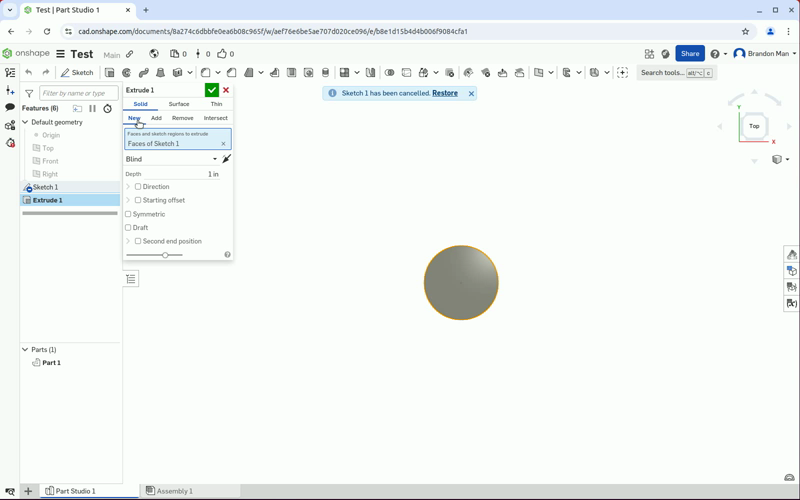
click(137, 120)
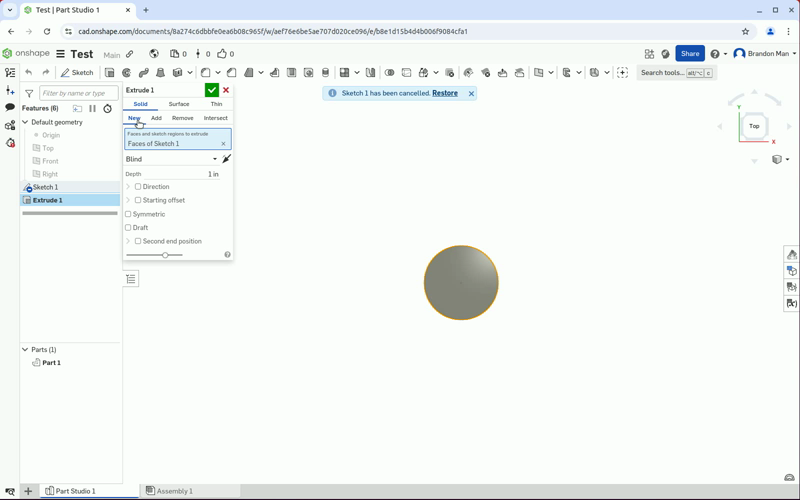
key(tab, 4)
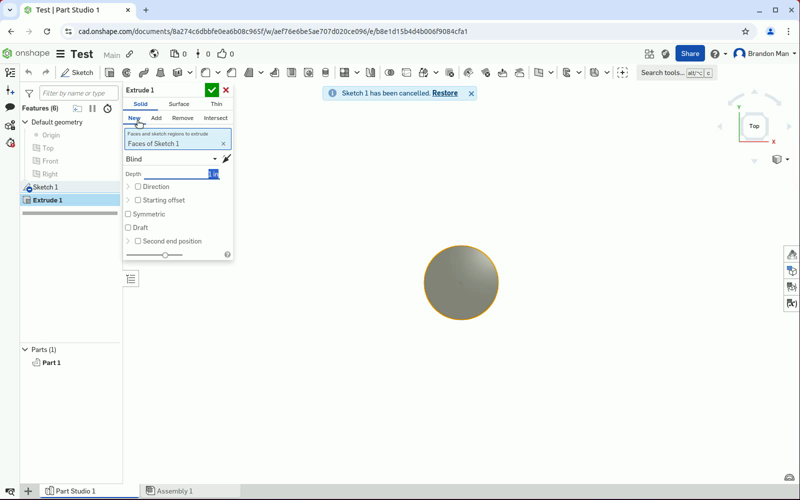
text(0.722)
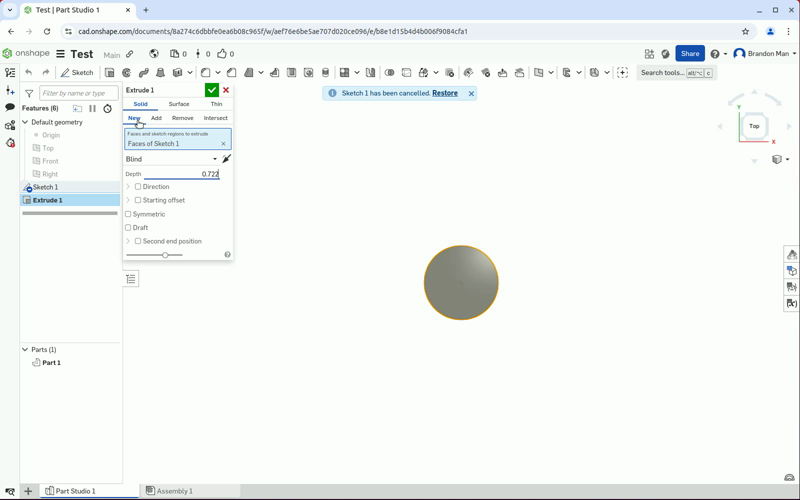
key(enter)
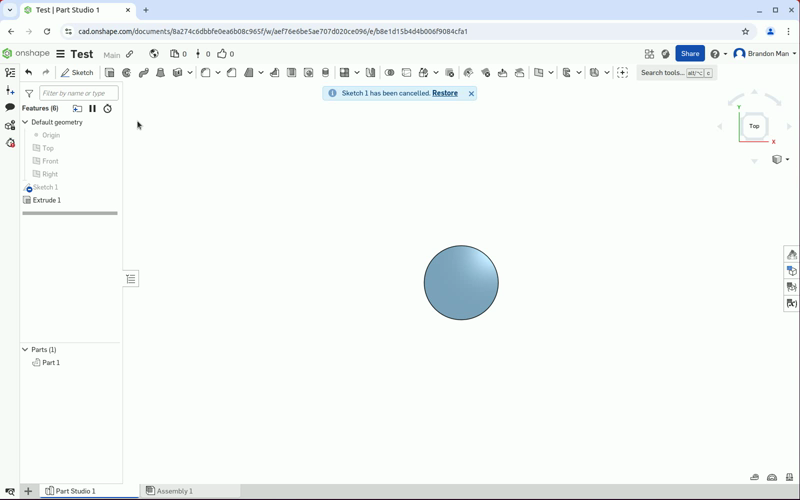
key(shift+h)
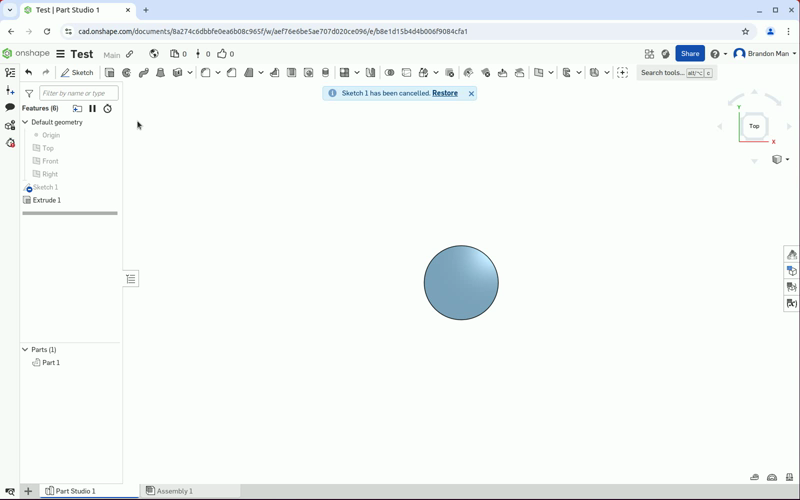
key(shift+h)
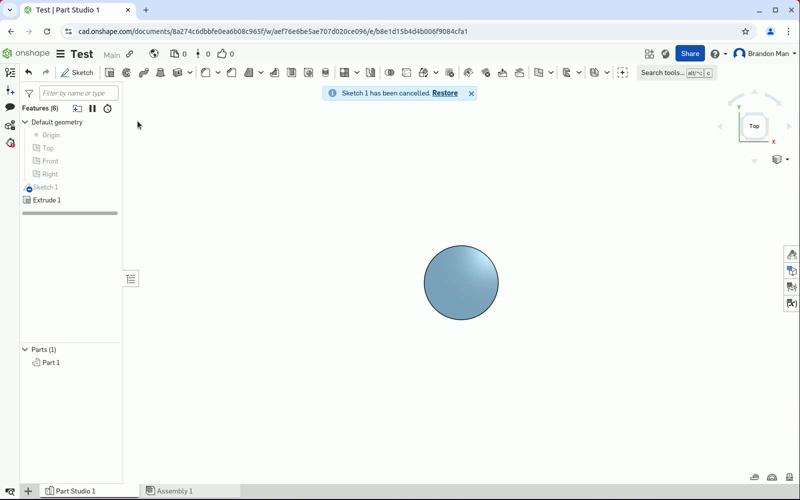
mouse_move(73, 189)
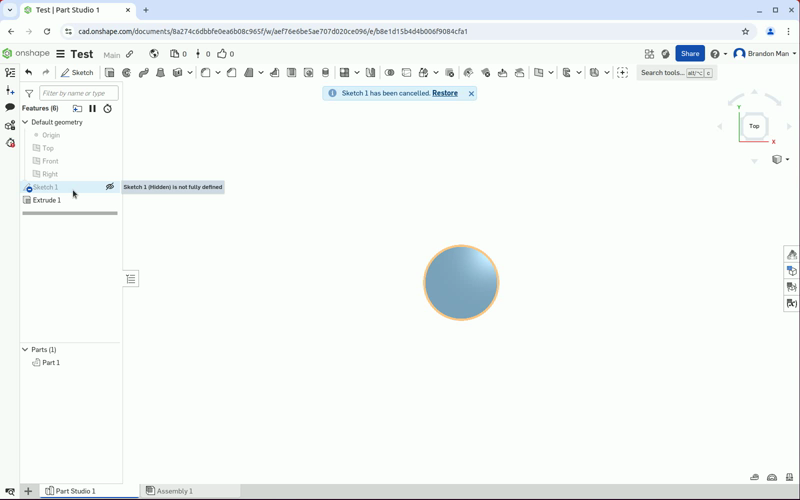
click(73, 189)
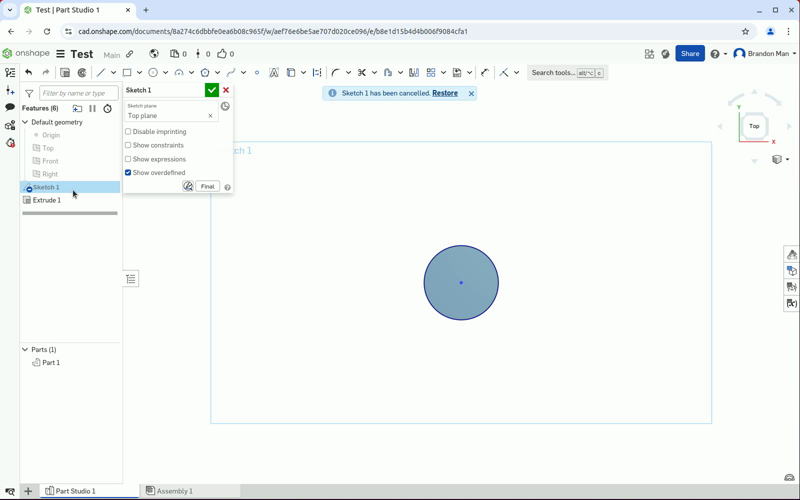
mouse_move(229, 92)
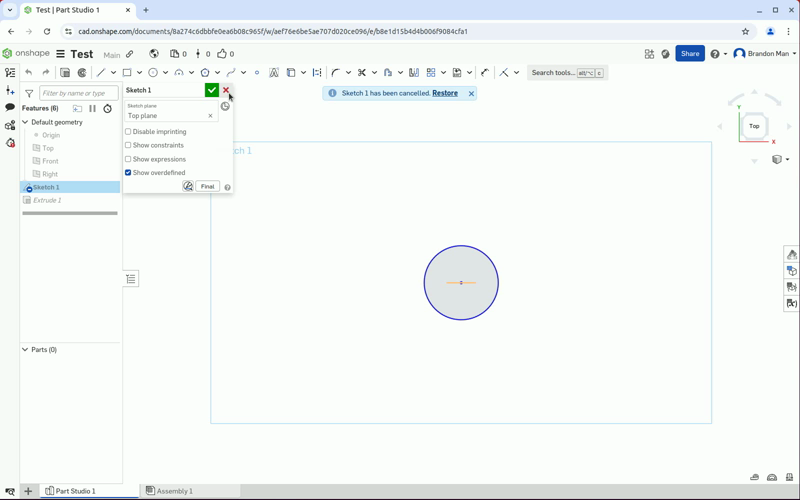
click(229, 92)
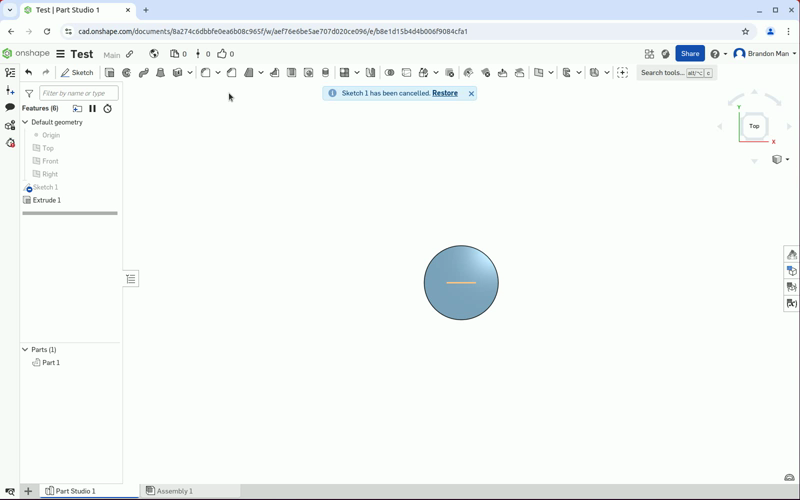
mouse_move(541, 75)
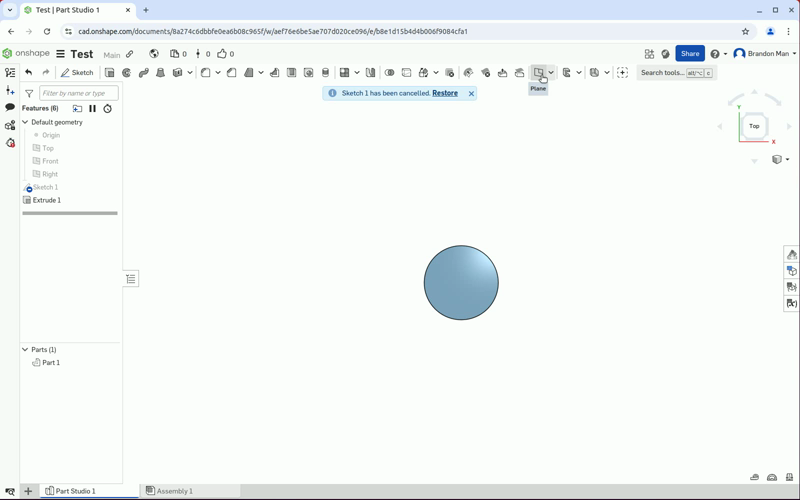
click(541, 75)
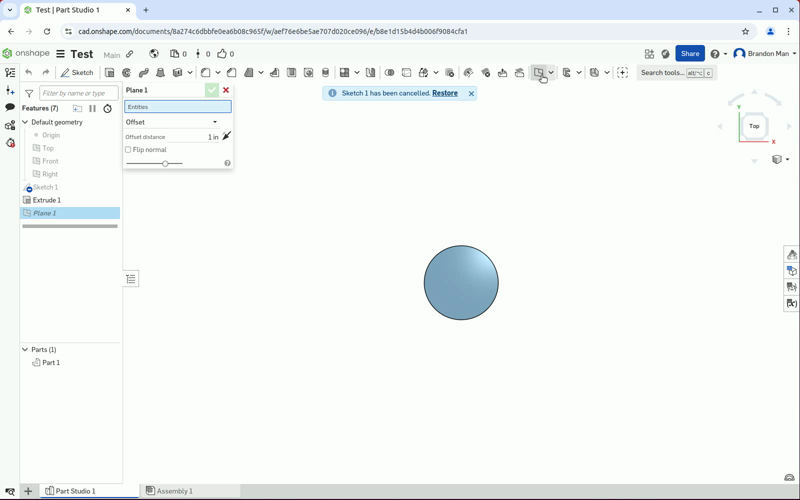
mouse_move(73, 150)
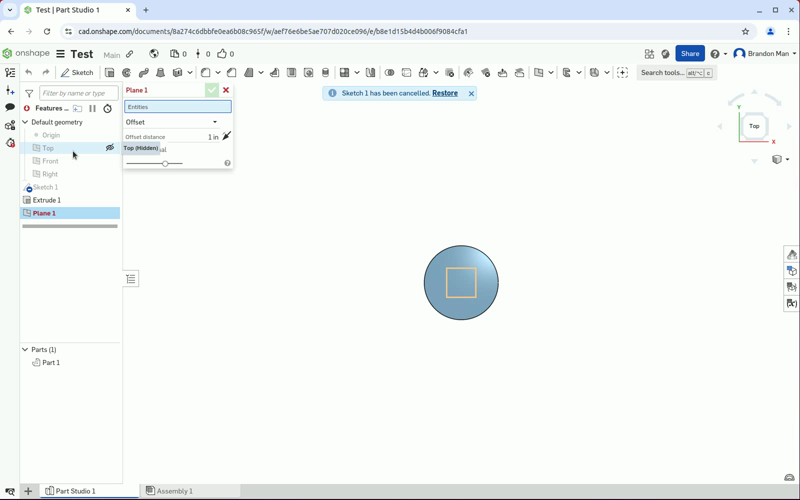
click(73, 150)
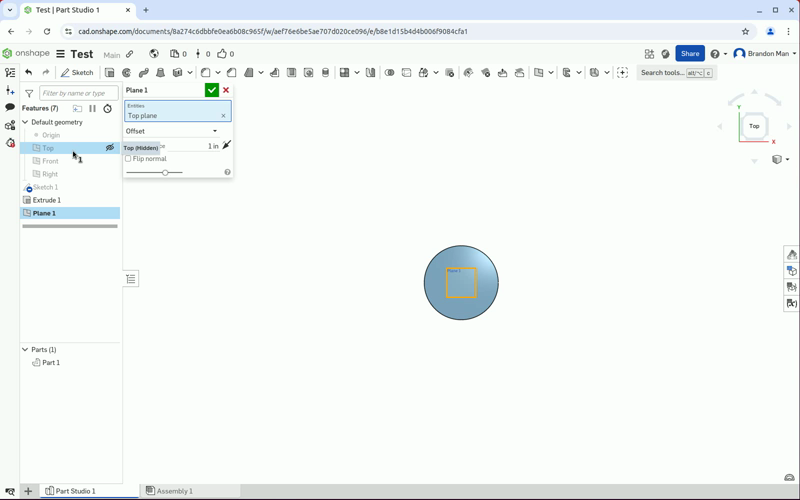
key(tab, 2)
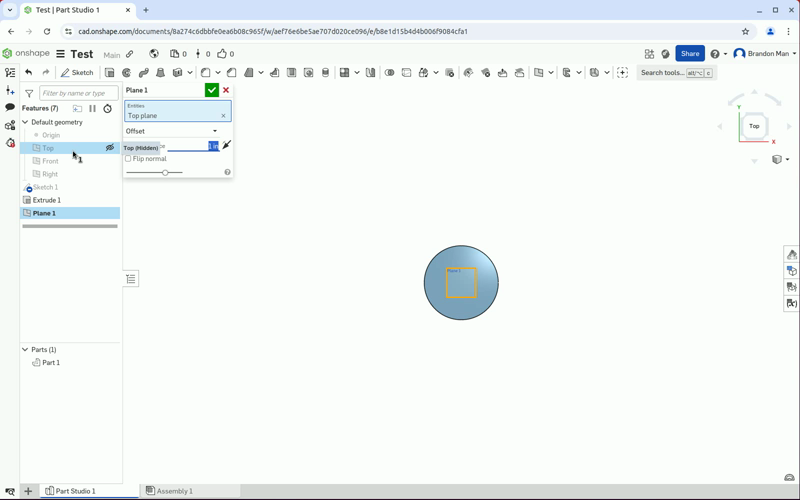
text(0.709)
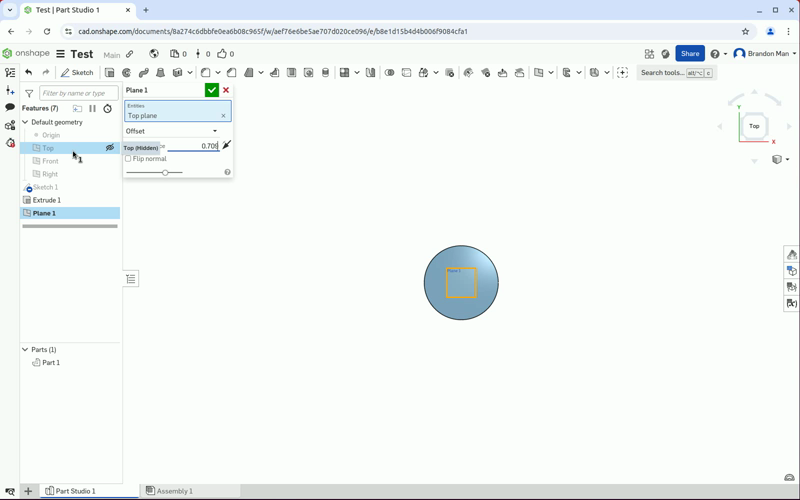
key(enter, 2)
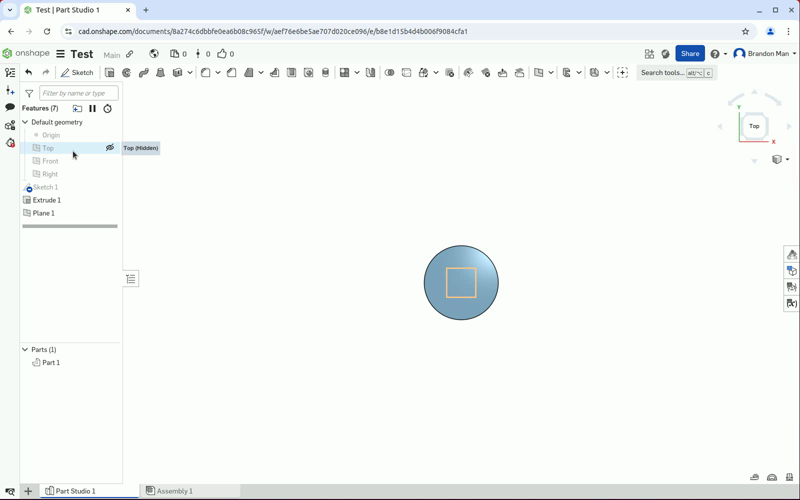
key(shift+s)
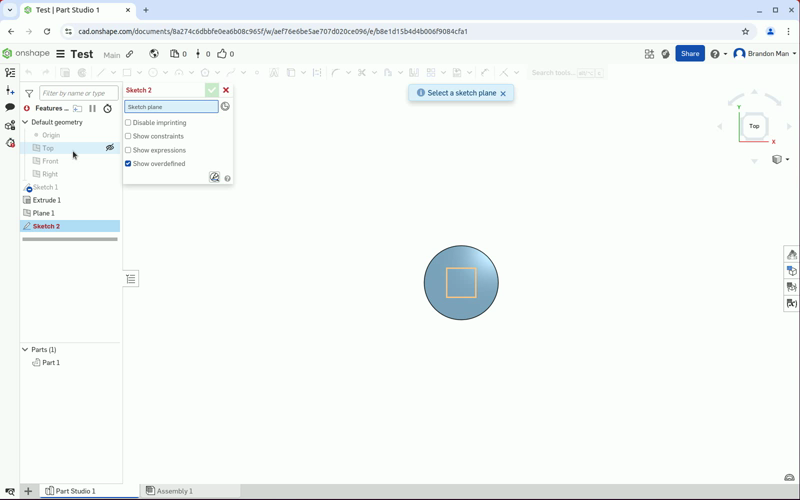
mouse_move(73, 215)
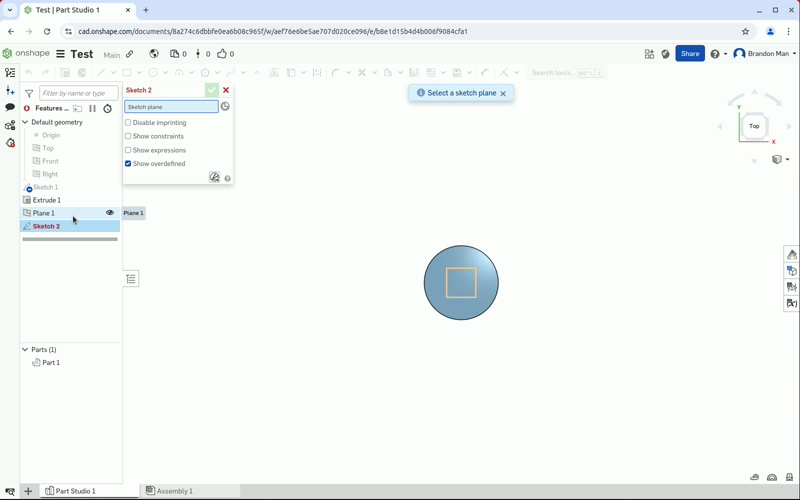
click(73, 215)
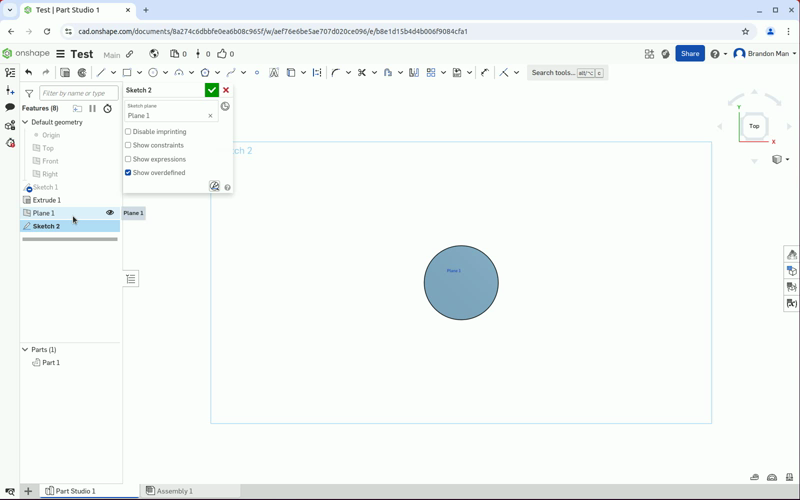
mouse_move(73, 352)
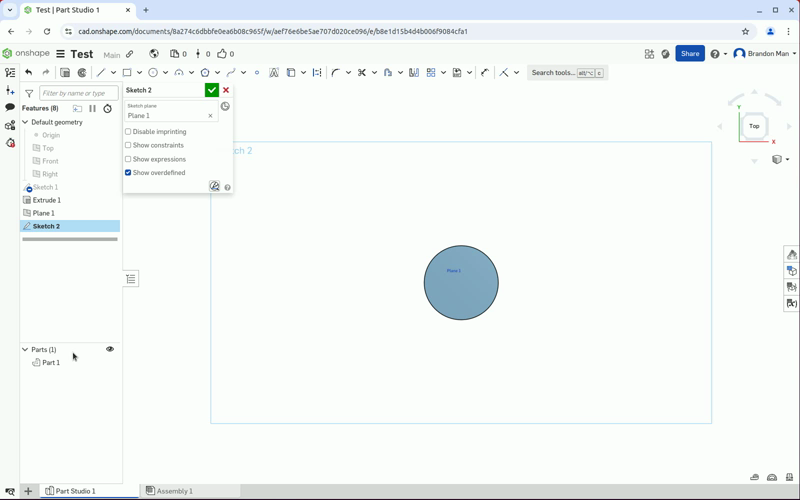
key(y)
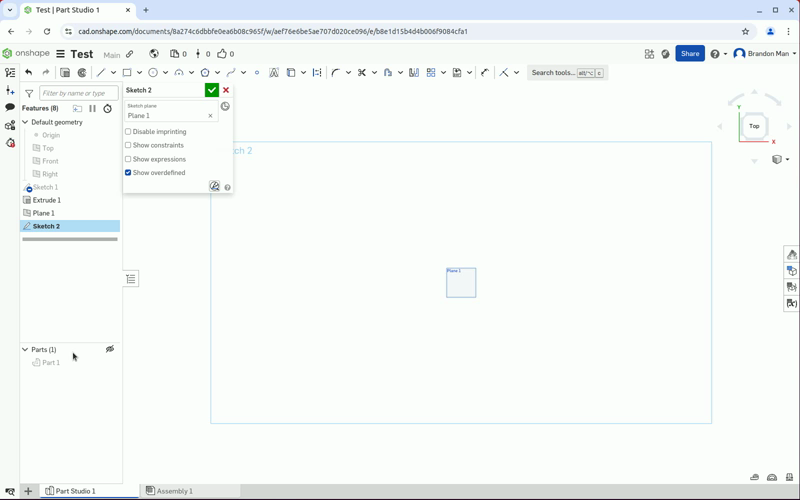
key(c)
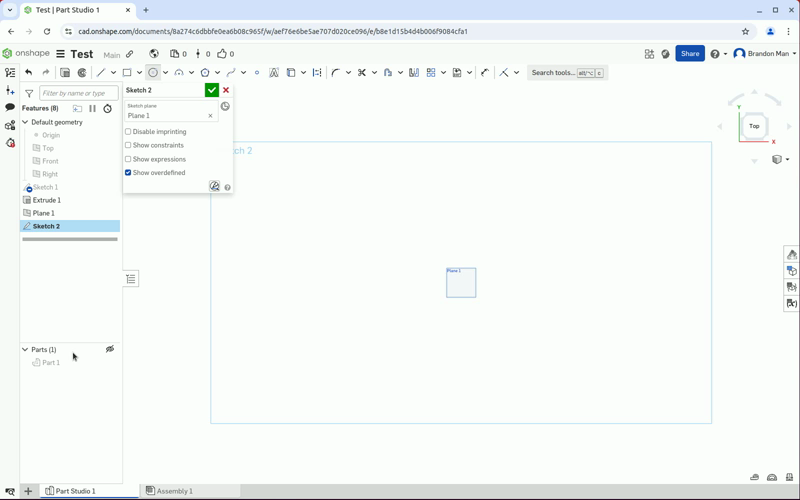
key_down(shift)
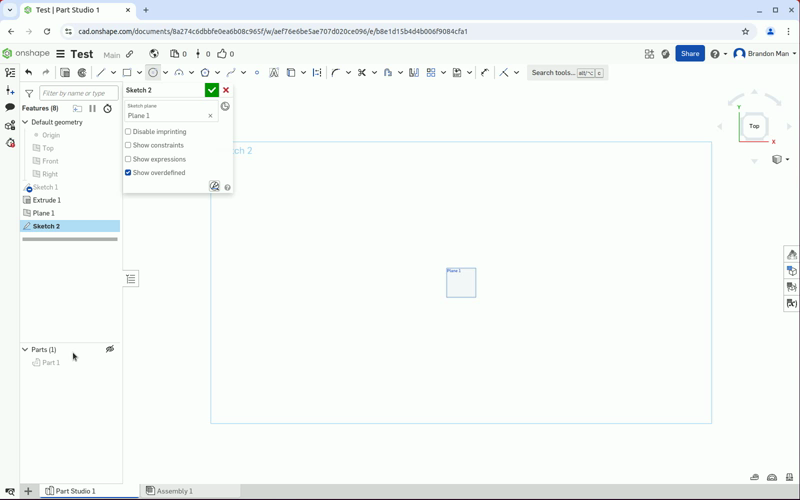
mouse_move(461, 282)
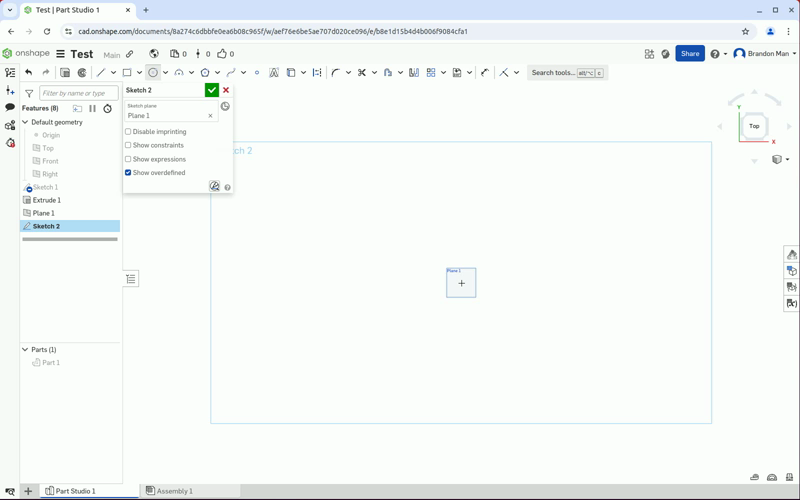
click(461, 282)
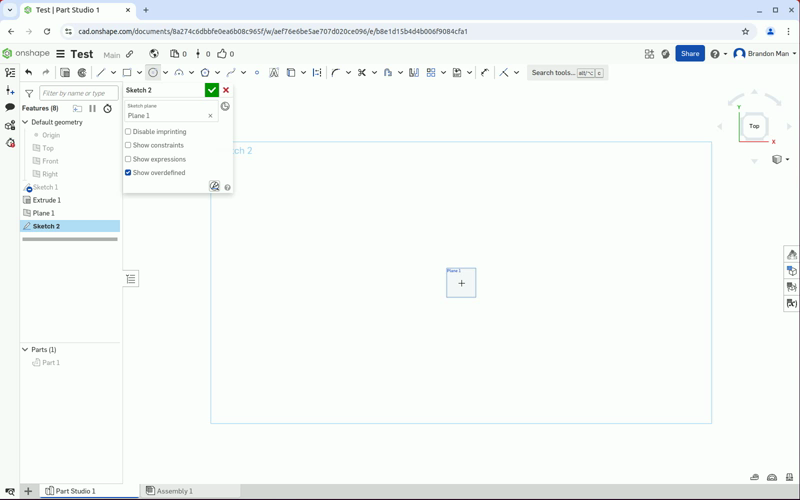
key_up(shift)
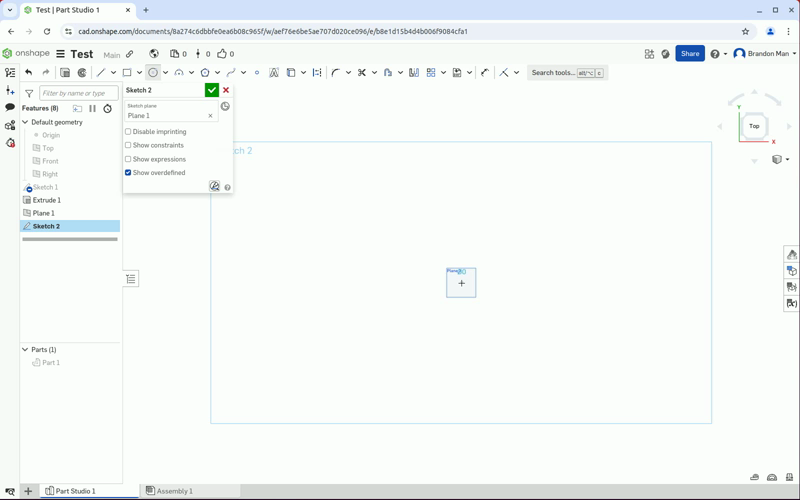
mouse_move(481, 282)
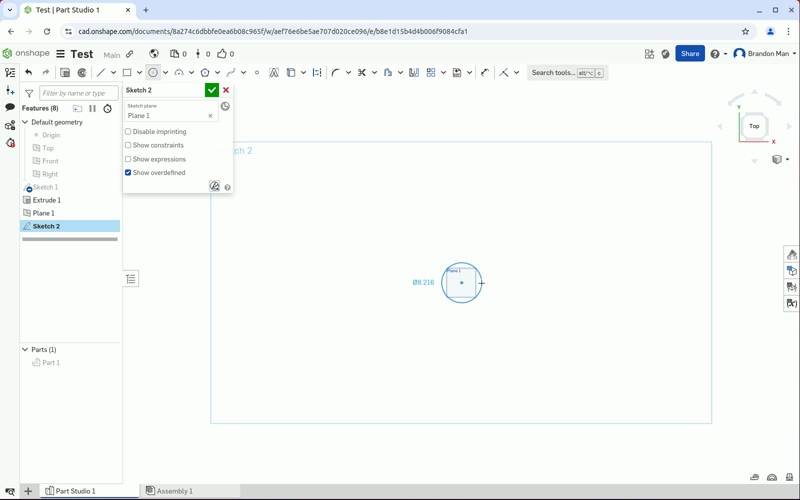
click(481, 282)
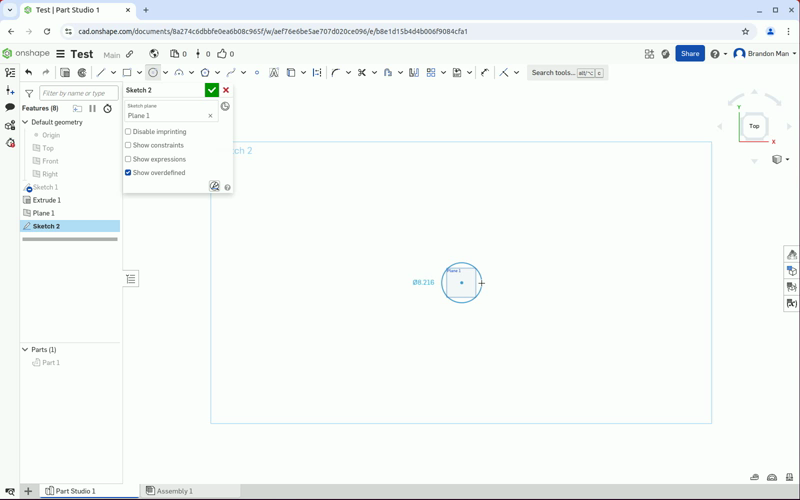
key(esc)
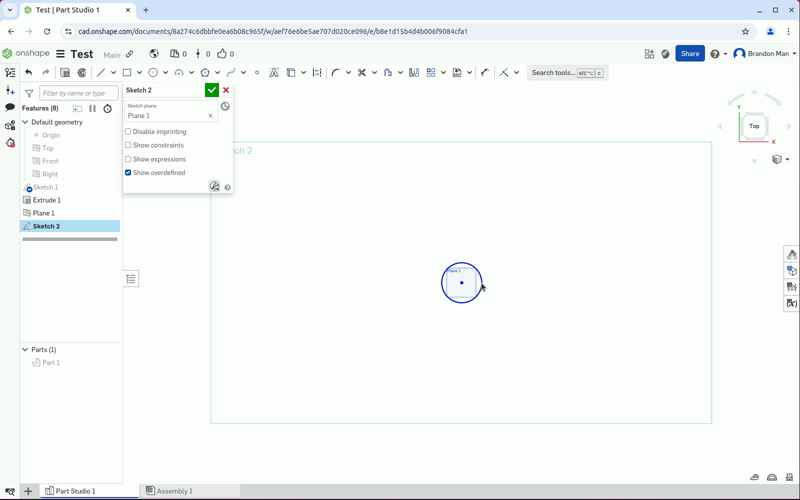
mouse_move(470, 274)
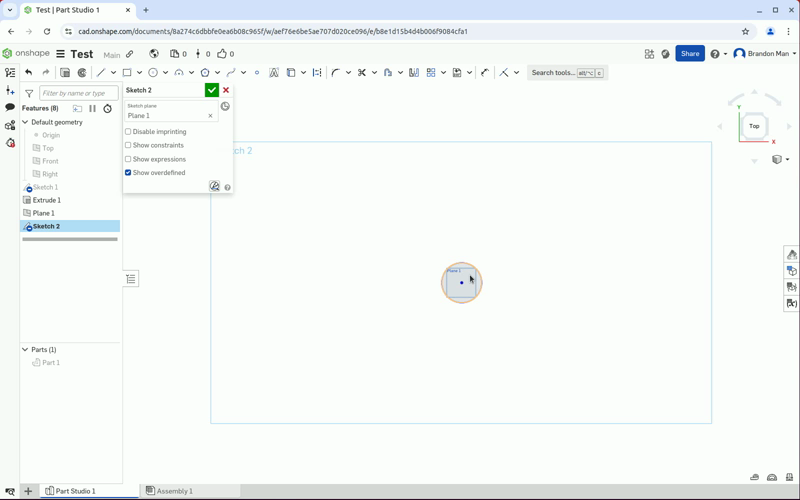
scroll(6)
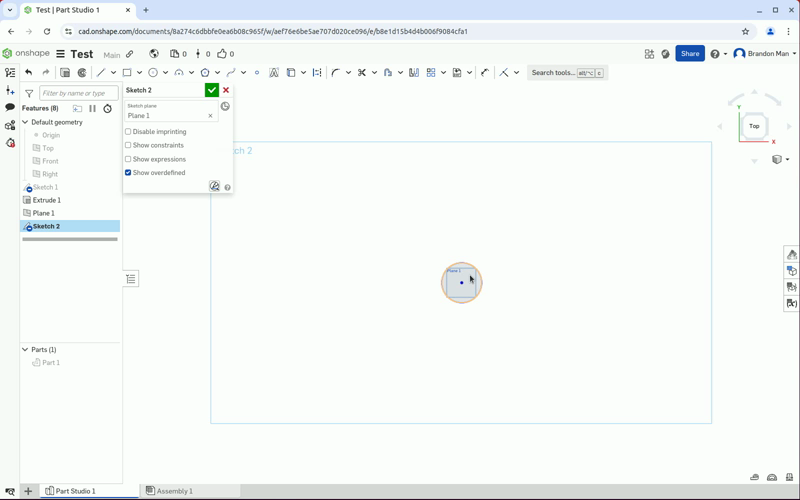
scroll(6)
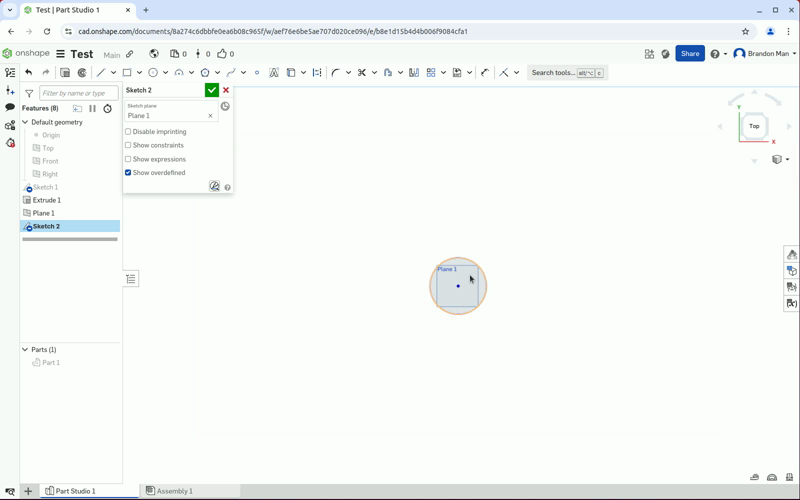
scroll(6)
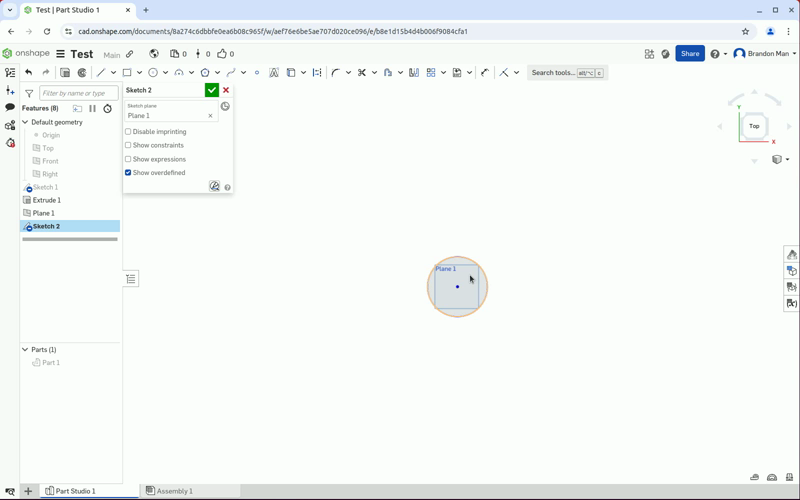
scroll(6)
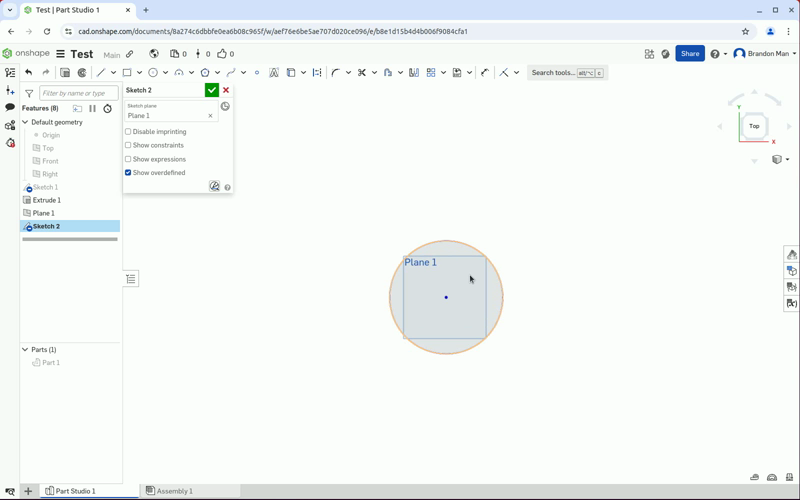
scroll(6)
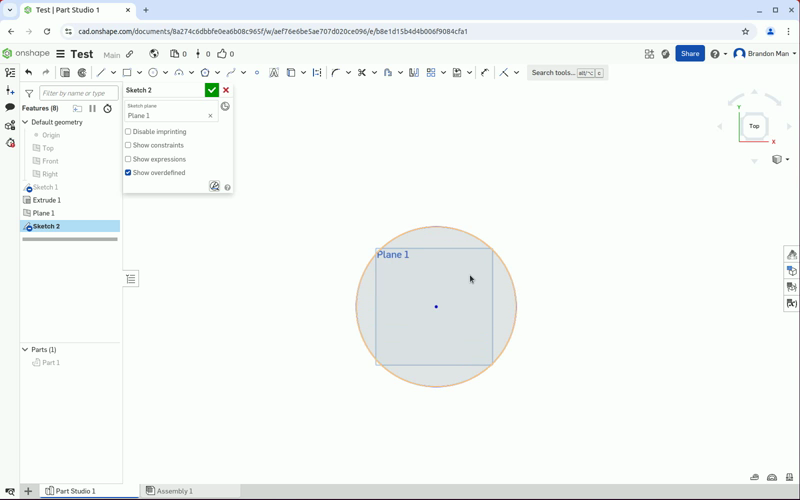
scroll(6)
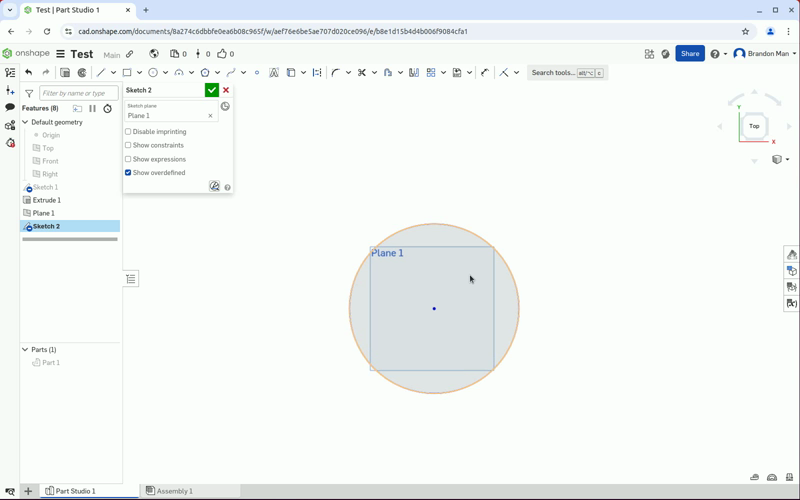
scroll(6)
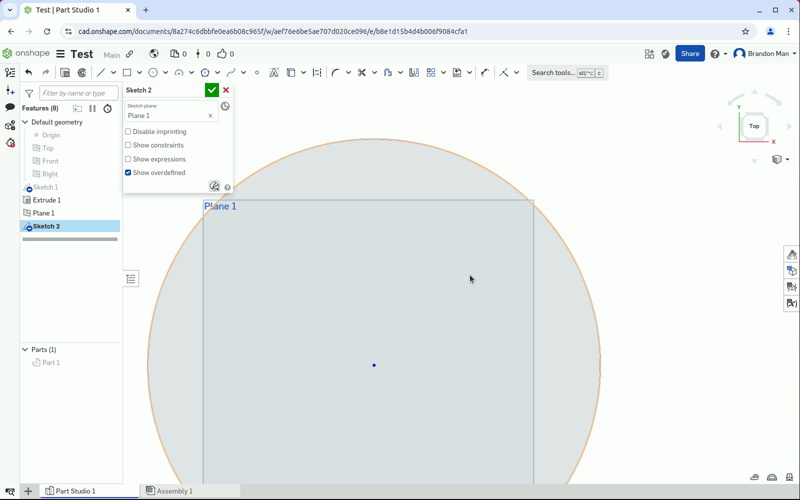
click(470, 274)
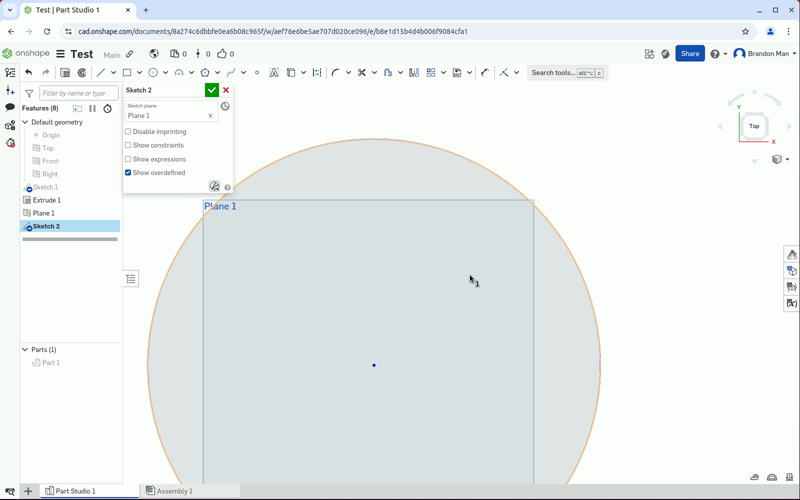
scroll(-6)
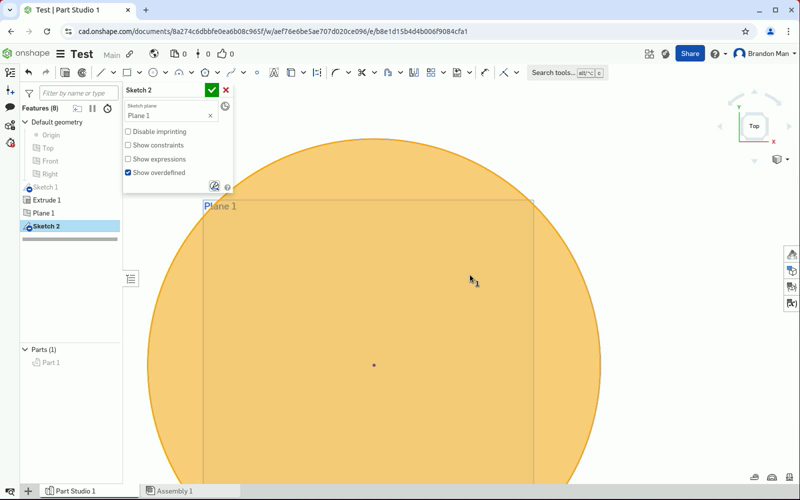
scroll(-6)
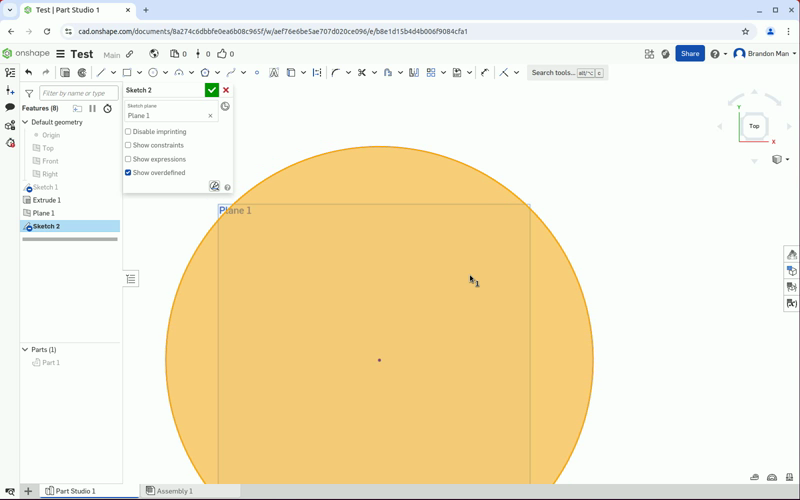
scroll(-6)
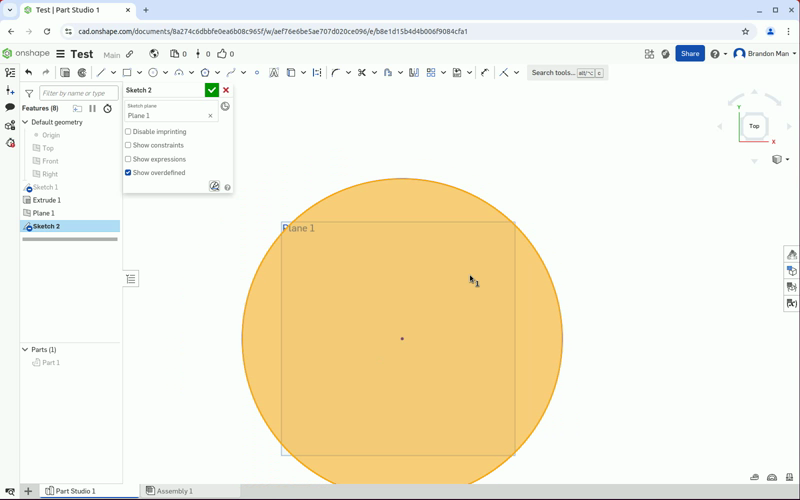
scroll(-6)
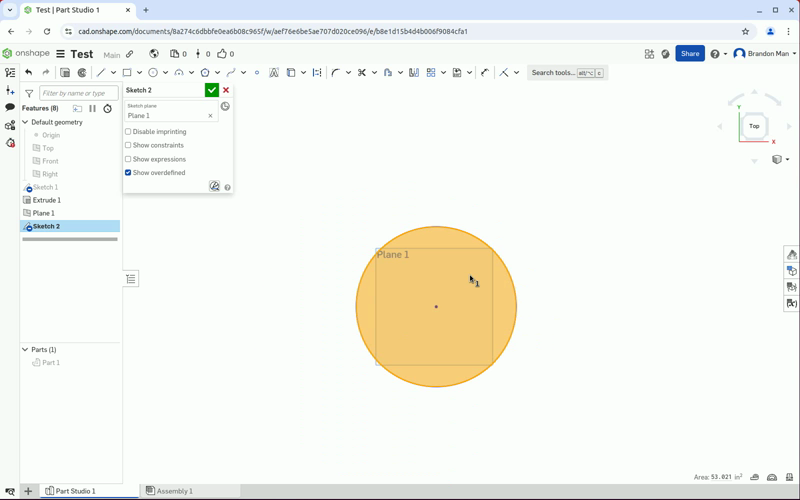
scroll(-6)
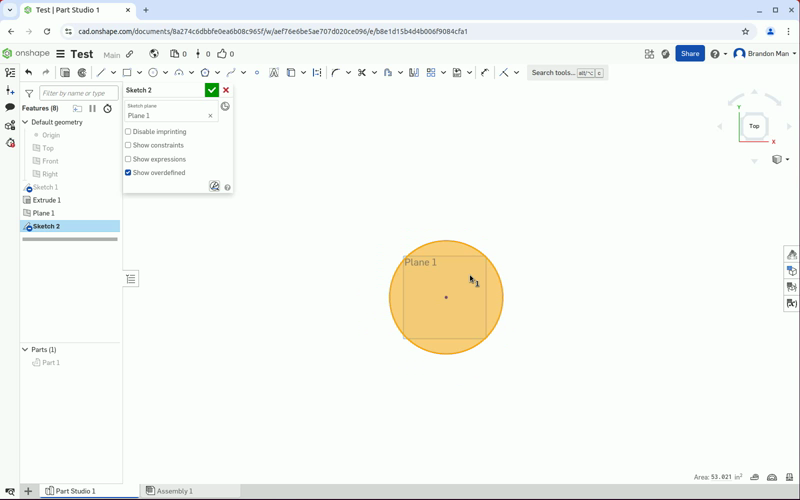
scroll(-6)
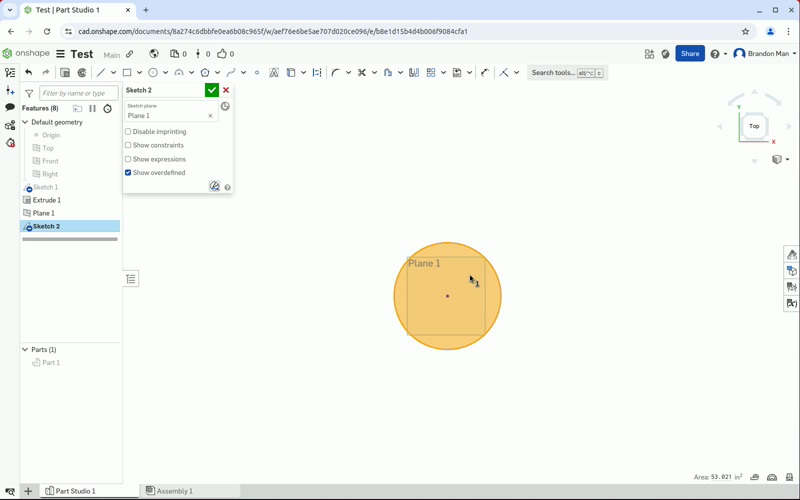
scroll(-6)
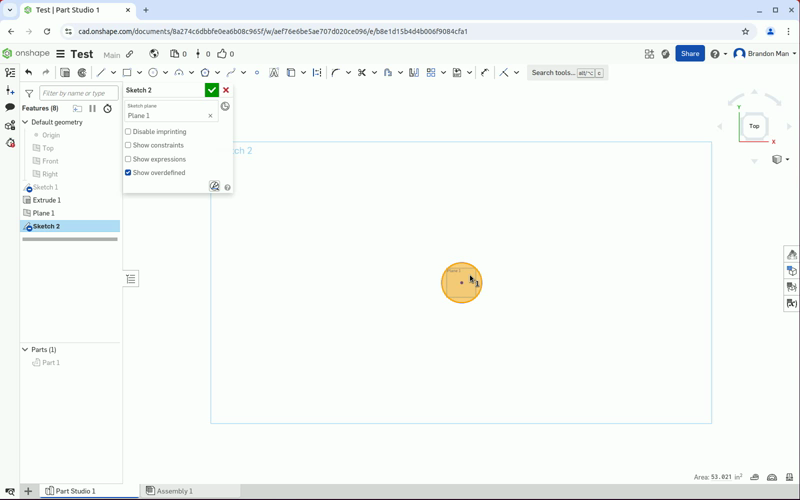
mouse_move(73, 352)
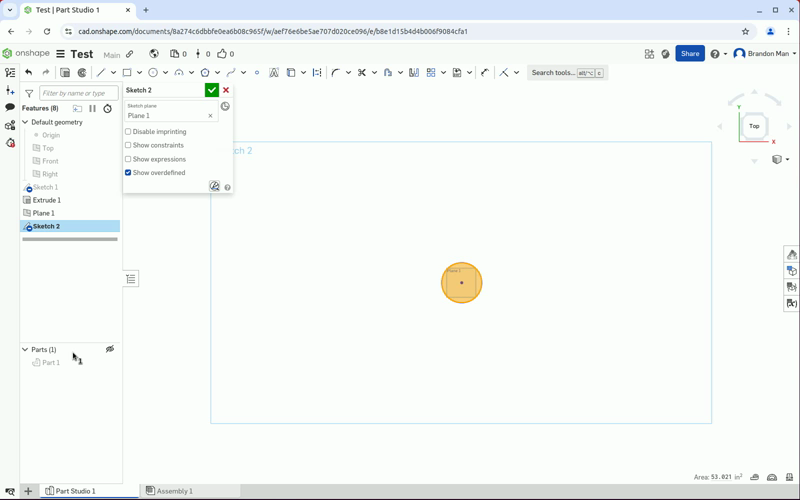
key(shift+y)
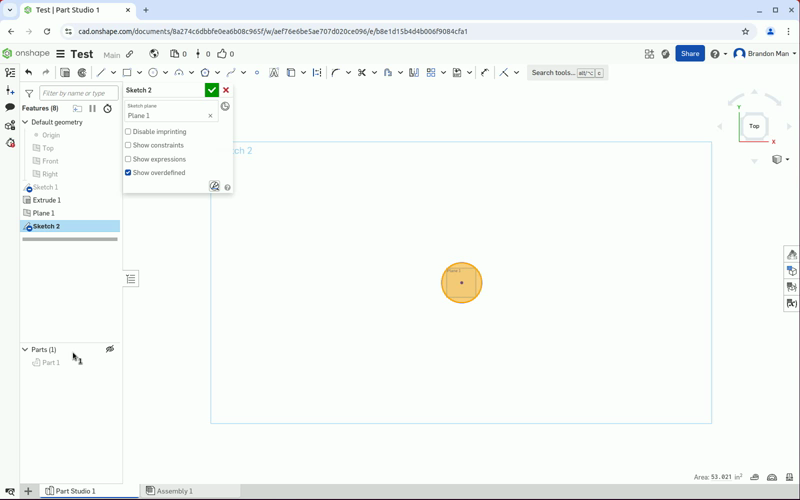
key(shift+e)
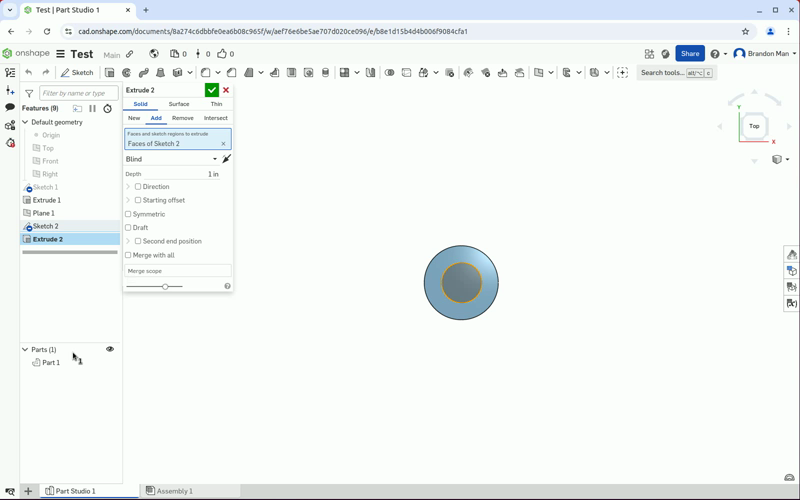
mouse_move(143, 106)
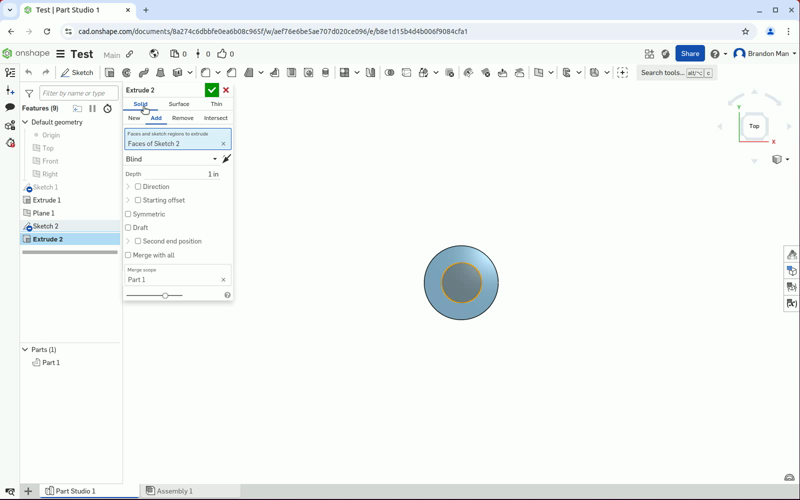
click(143, 106)
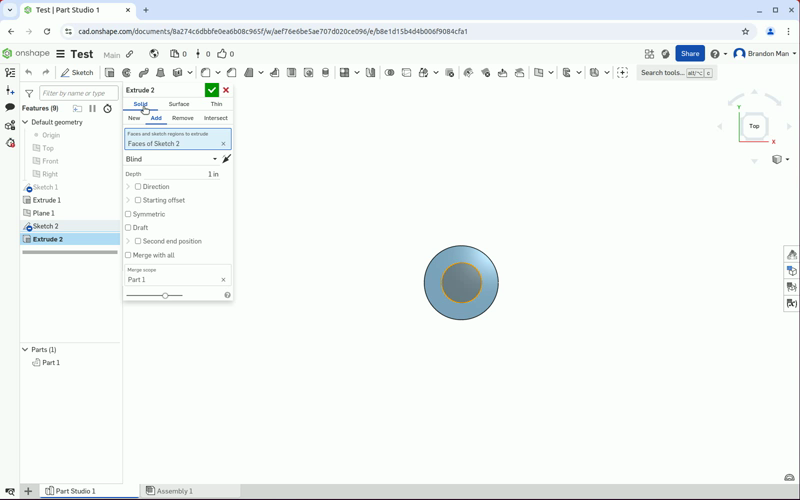
mouse_move(137, 120)
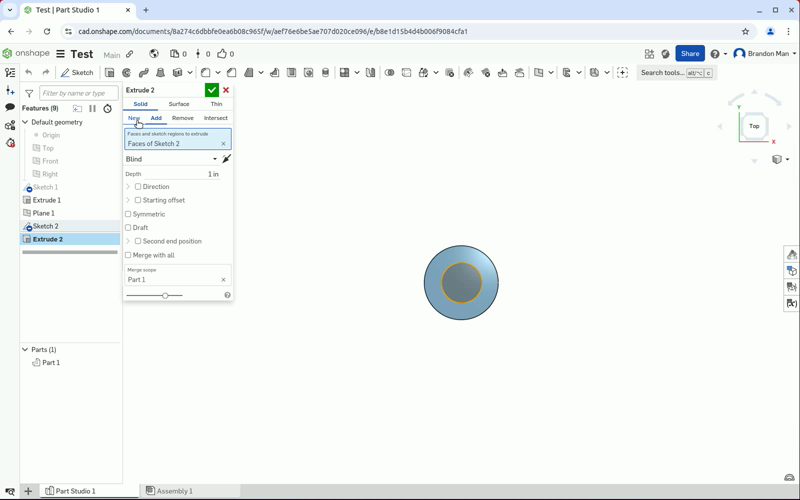
click(137, 120)
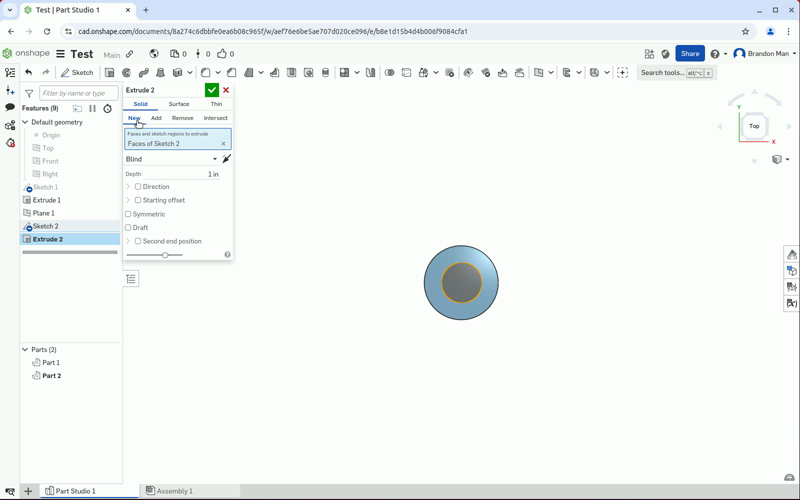
key(tab, 4)
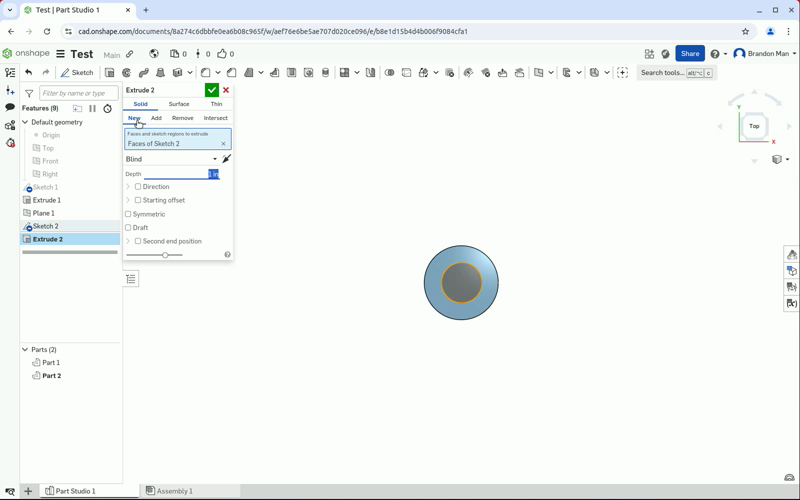
text(5.777)
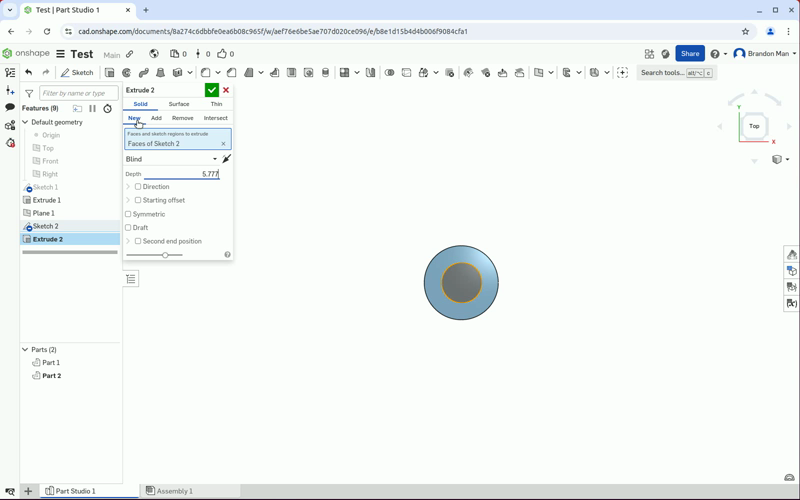
key(enter)
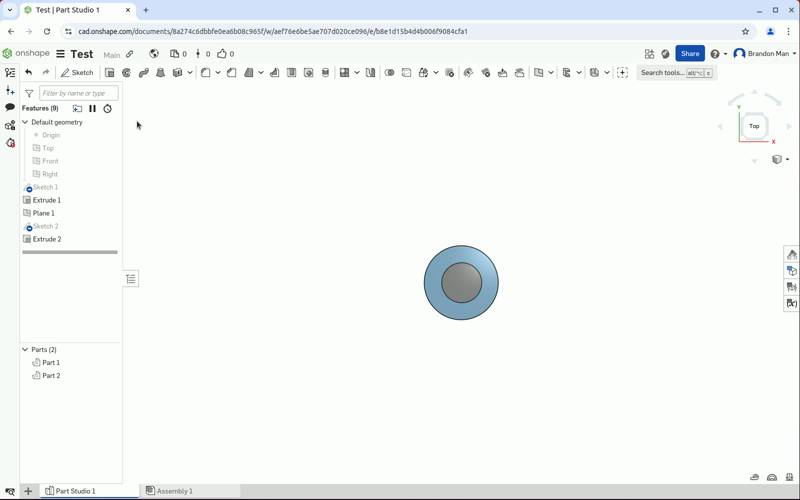
key(shift+h)
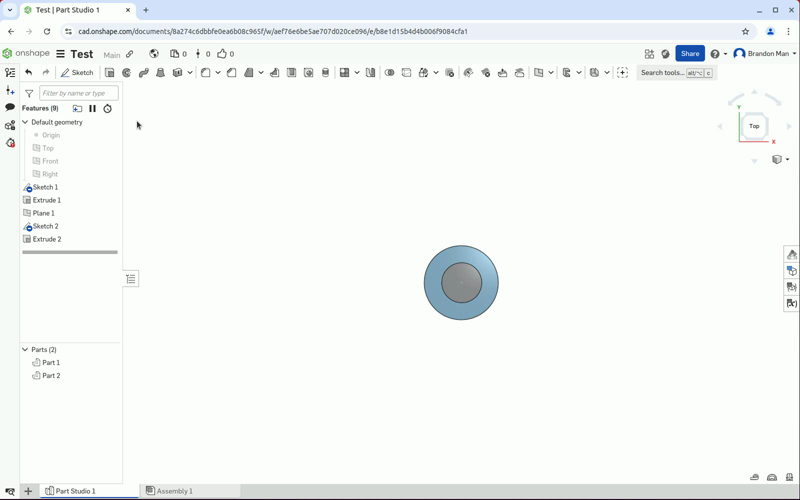
key(shift+h)
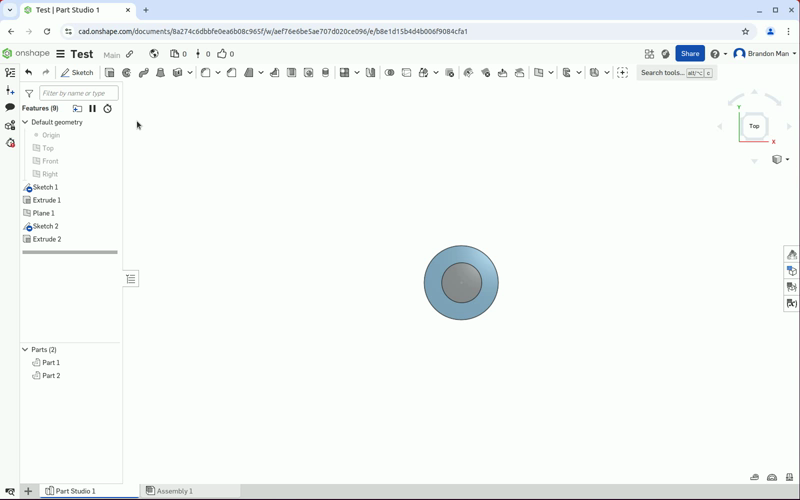
key(shift+7)
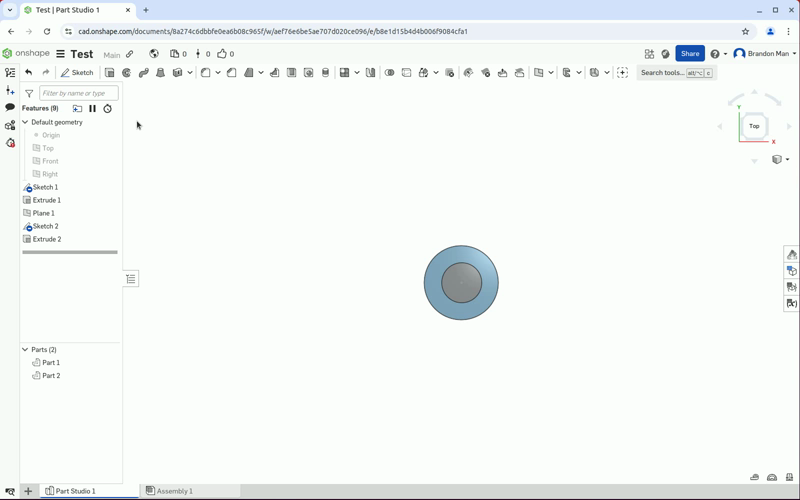
key(up, 3)
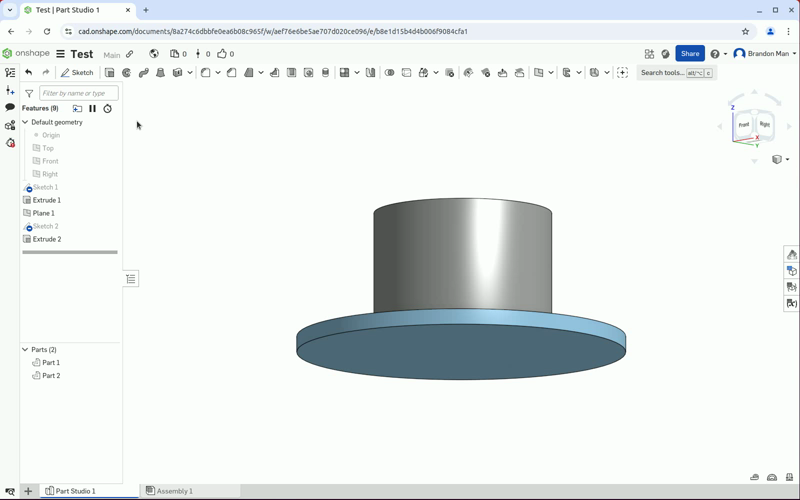
key(left, 3)
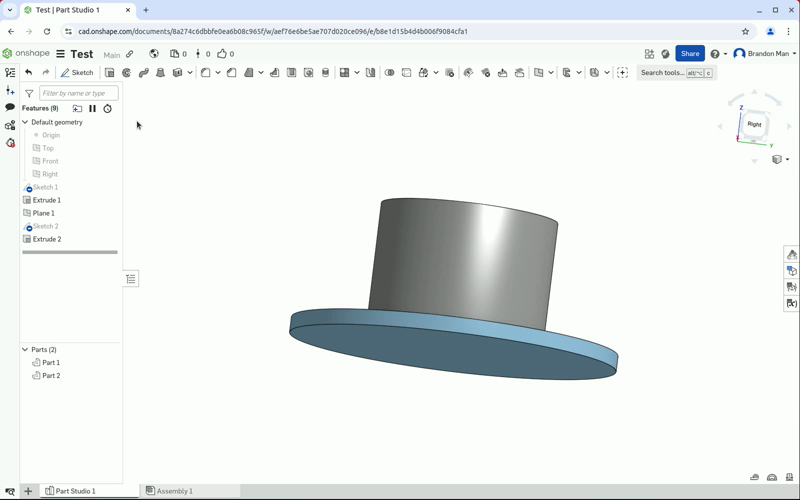
key(right, 3)
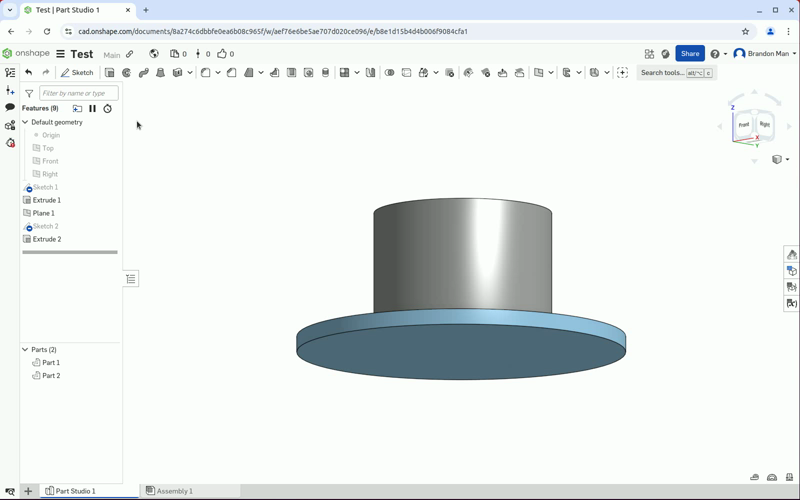
key(down, 3)
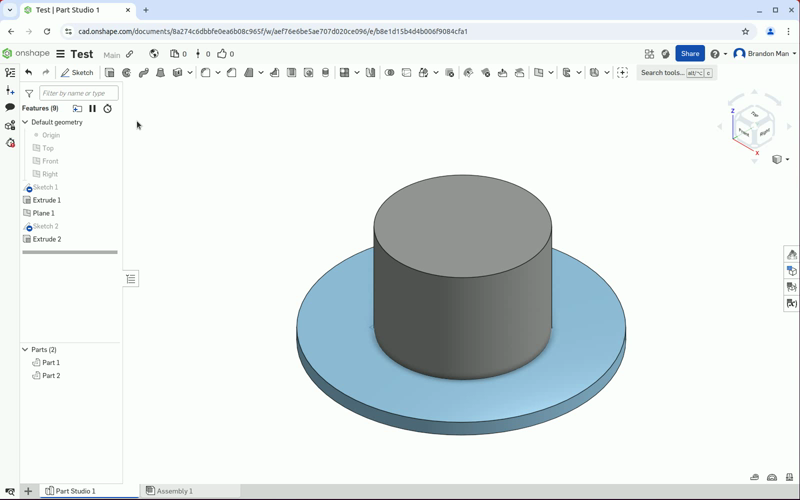
mouse_move(73, 189)
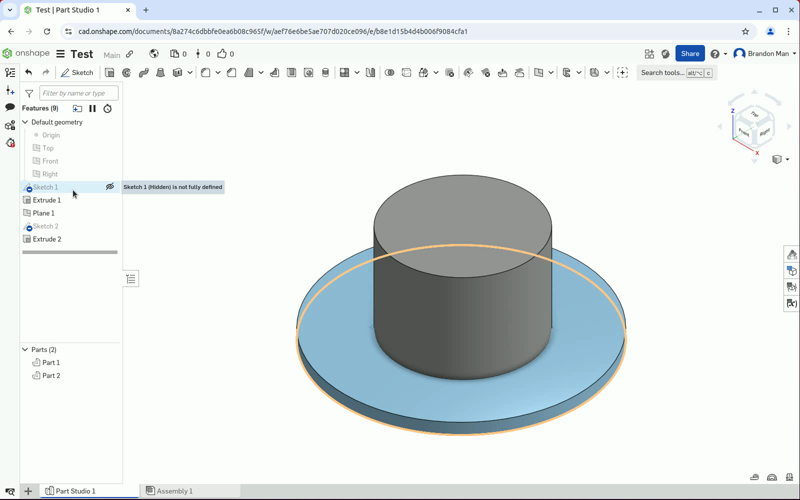
click(73, 189)